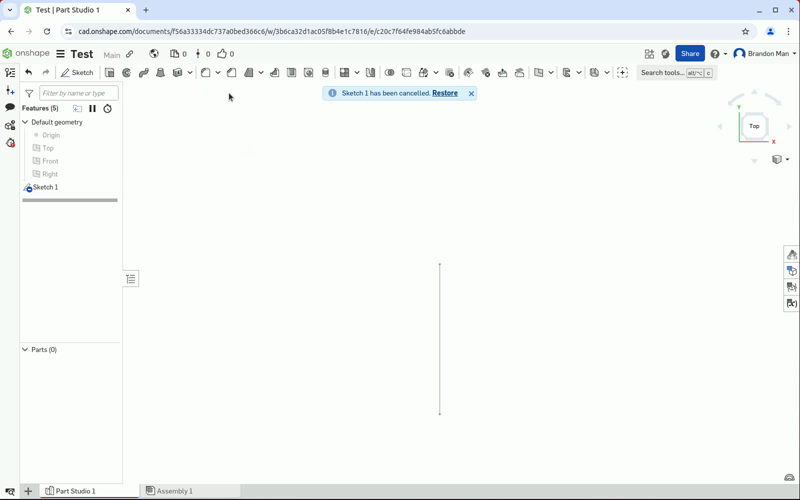
key(shift+h)
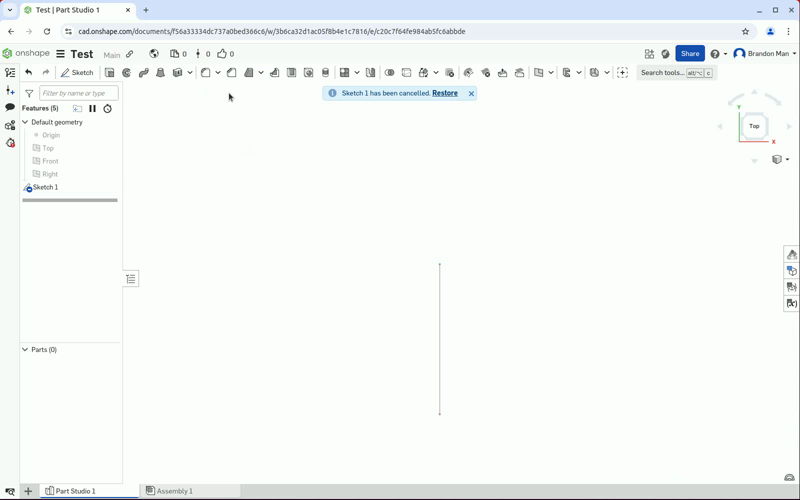
key(shift+s)
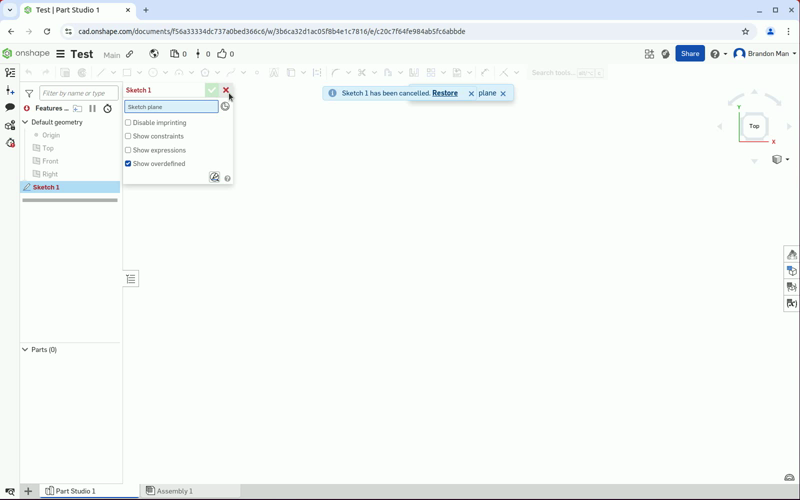
mouse_move(73, 150)
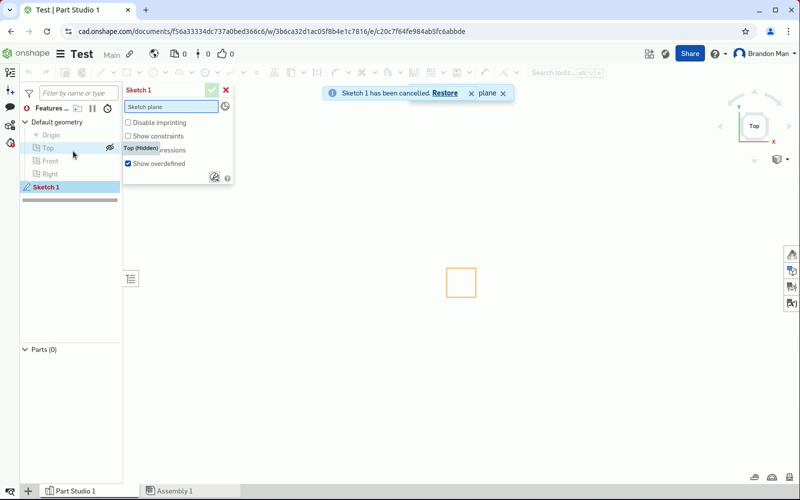
click(73, 150)
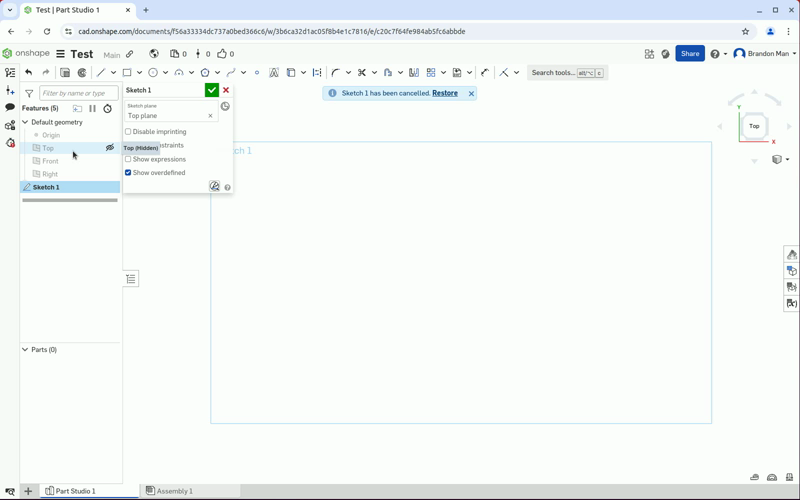
mouse_move(73, 352)
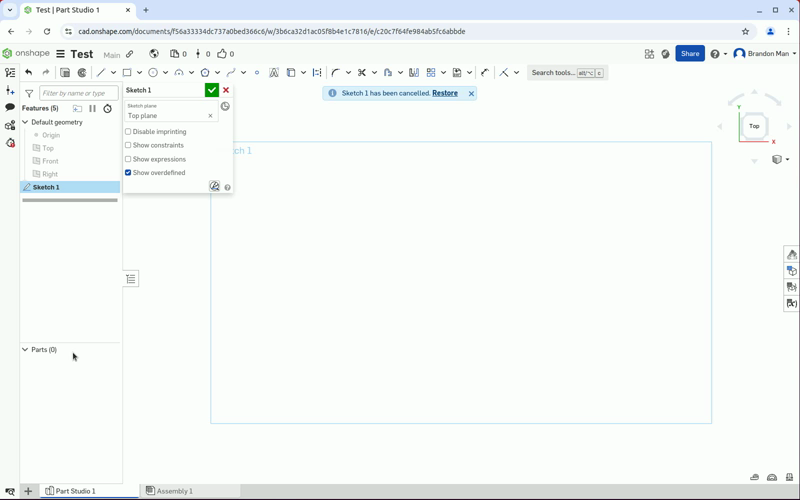
key(y)
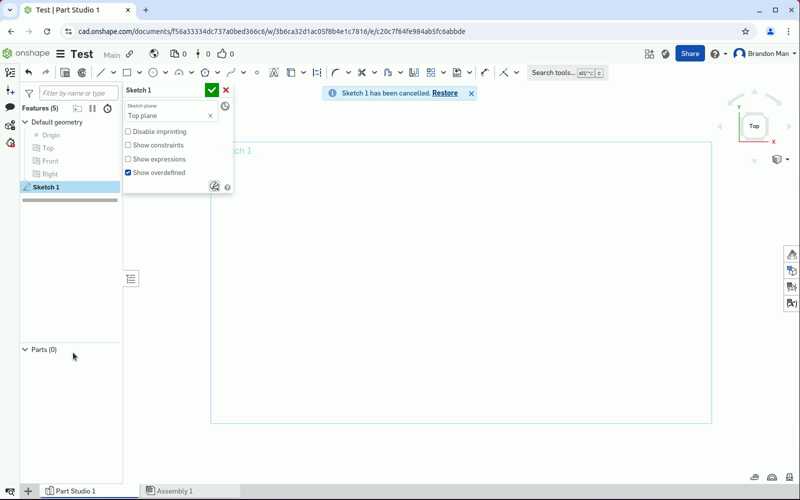
key(l)
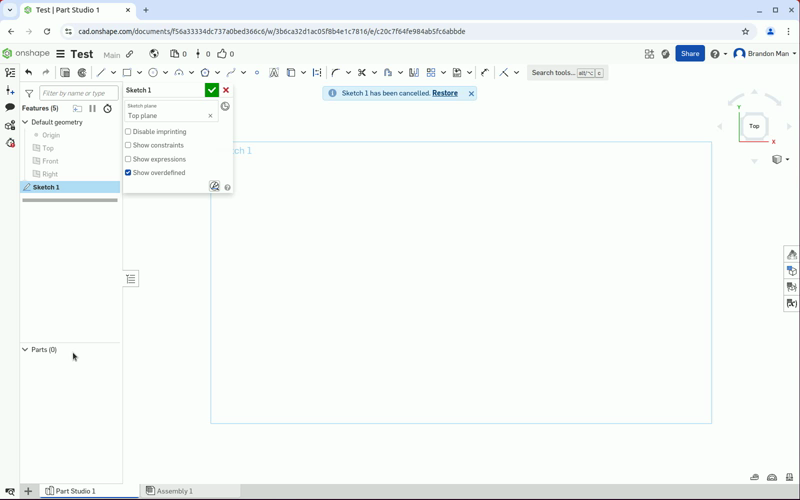
key_down(shift)
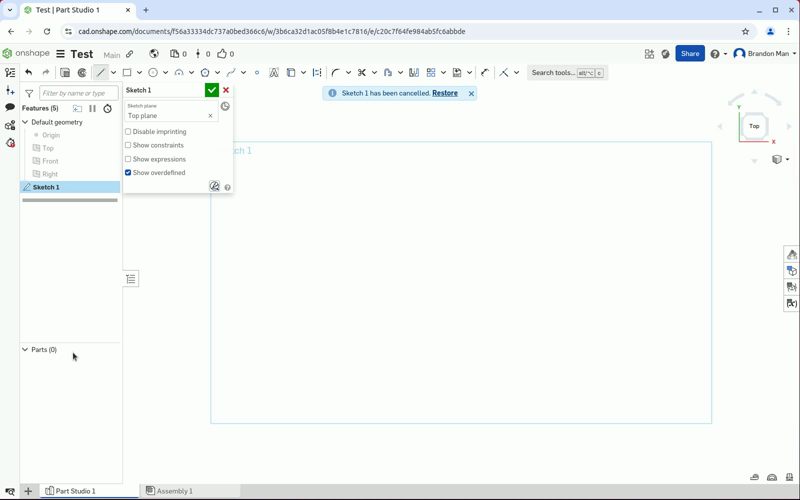
mouse_move(350, 394)
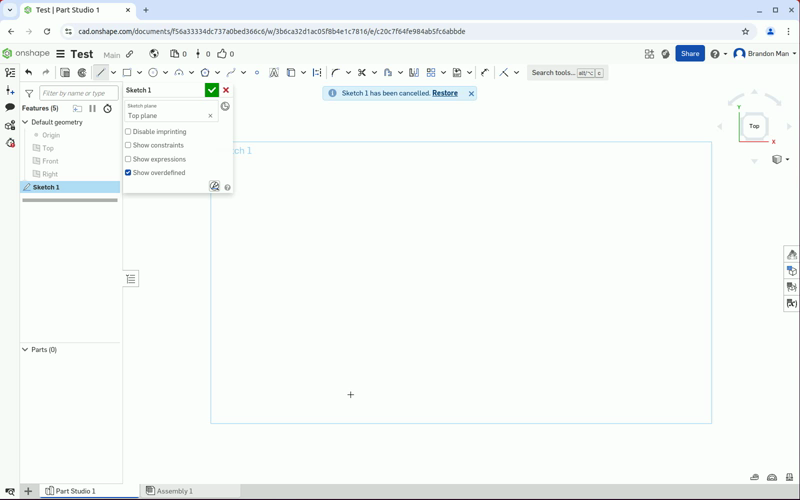
click(350, 394)
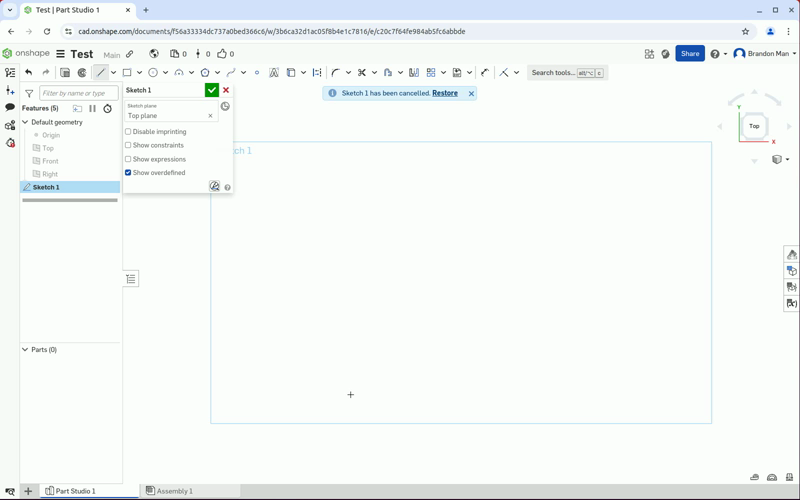
key_up(shift)
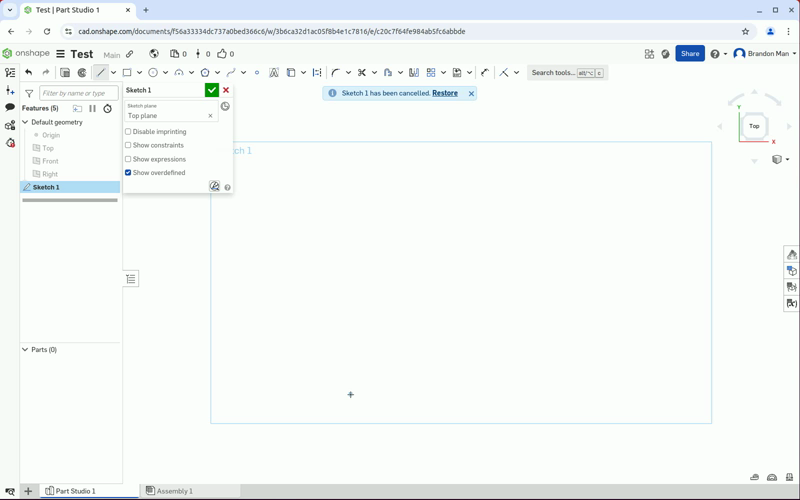
key_down(shift)
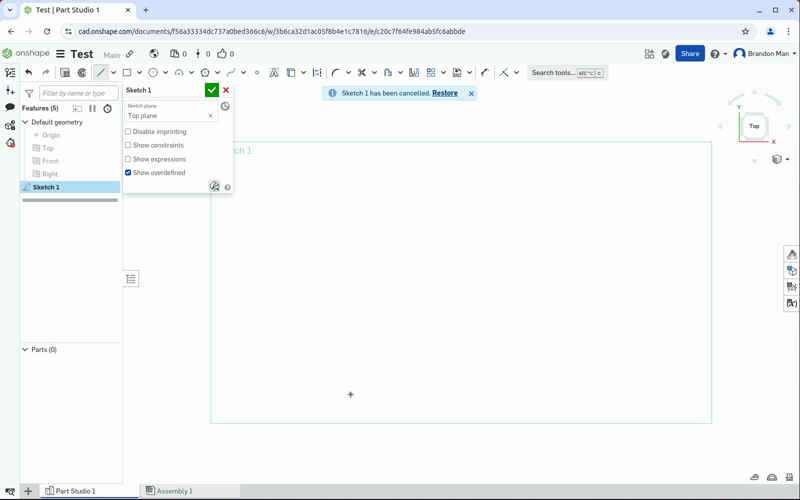
mouse_move(572, 394)
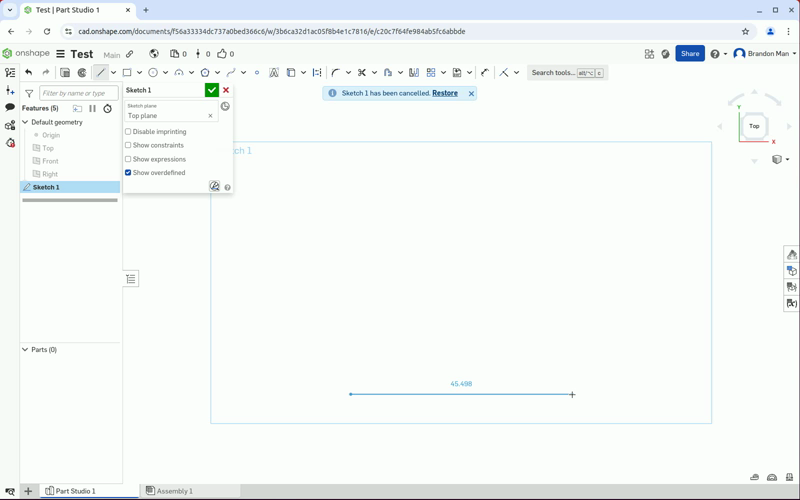
click(572, 394)
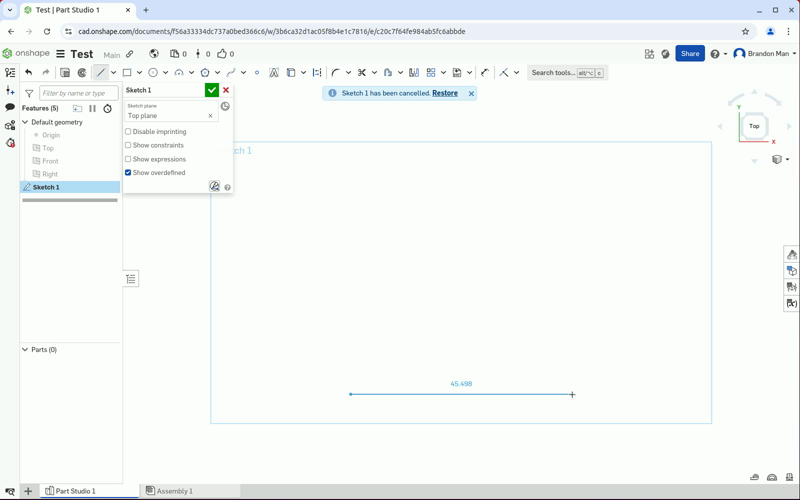
key_up(shift)
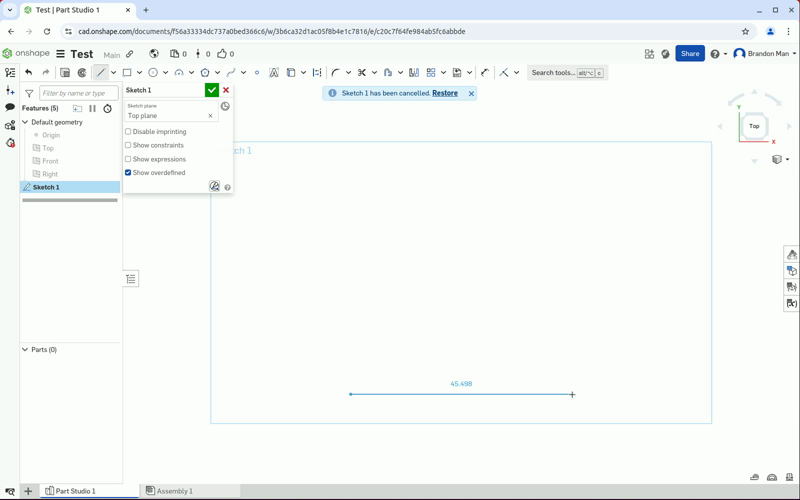
key_down(shift)
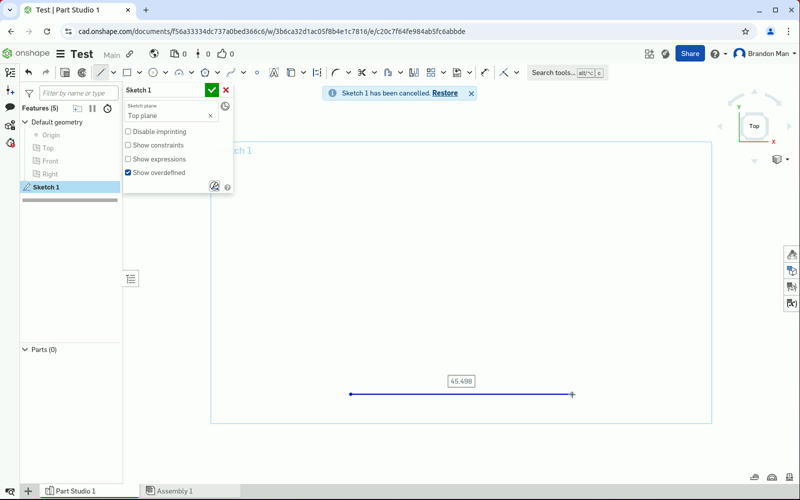
mouse_move(460, 282)
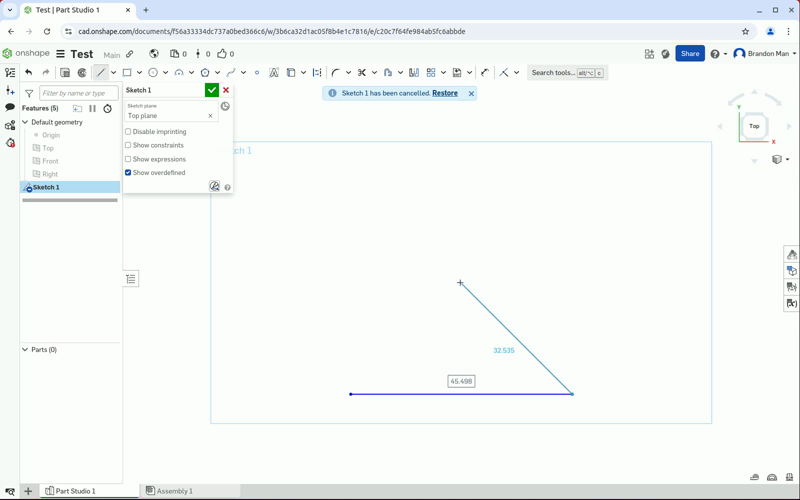
click(460, 282)
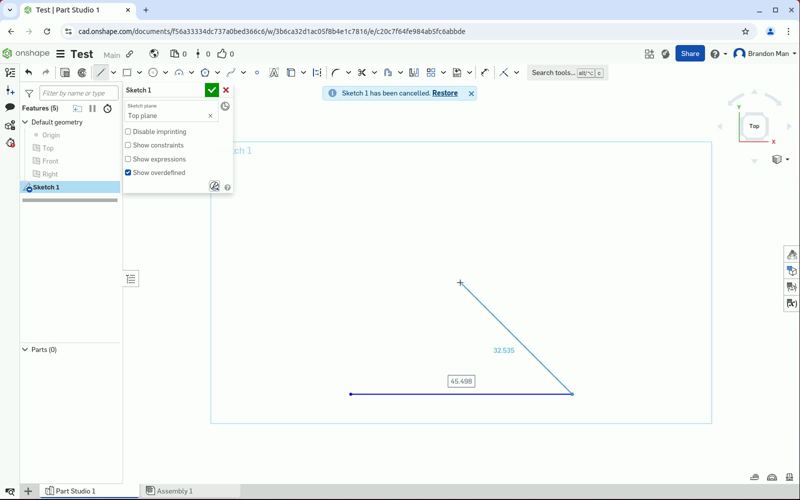
key_up(shift)
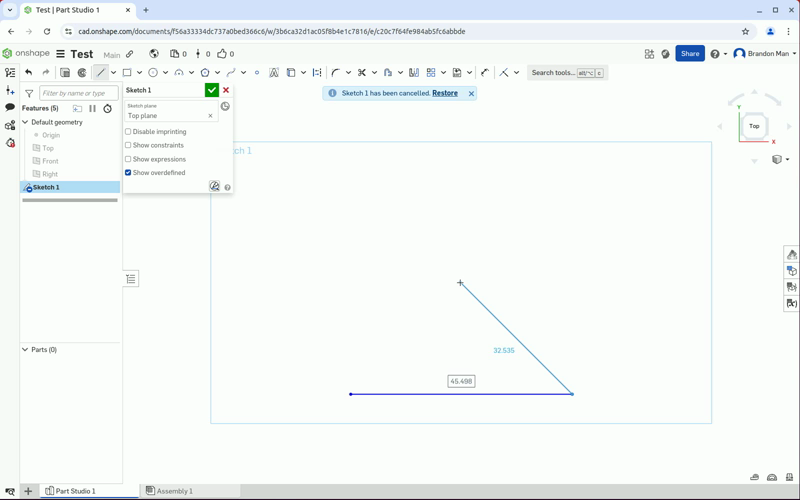
key_down(shift)
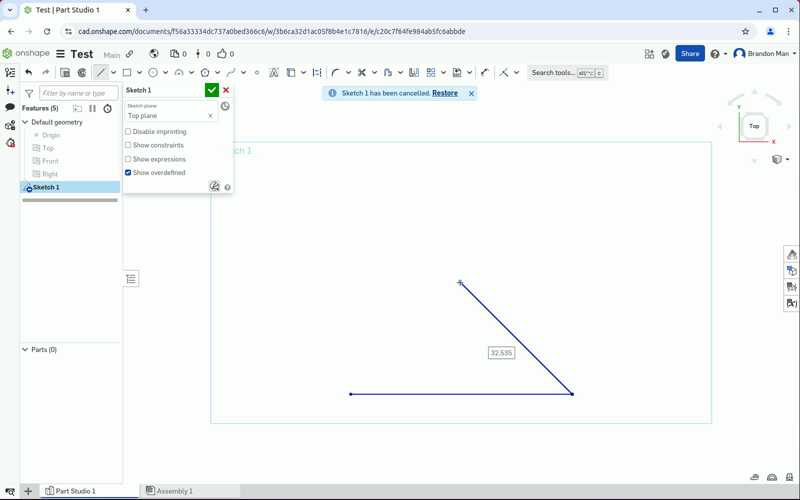
mouse_move(350, 394)
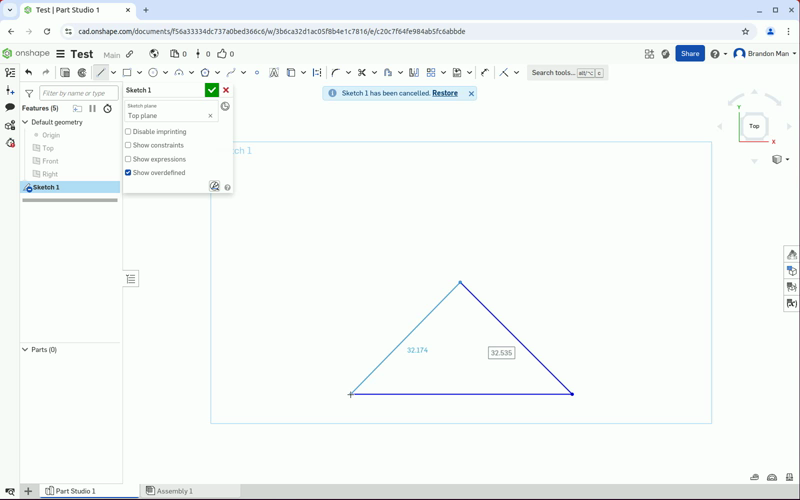
key_up(shift)
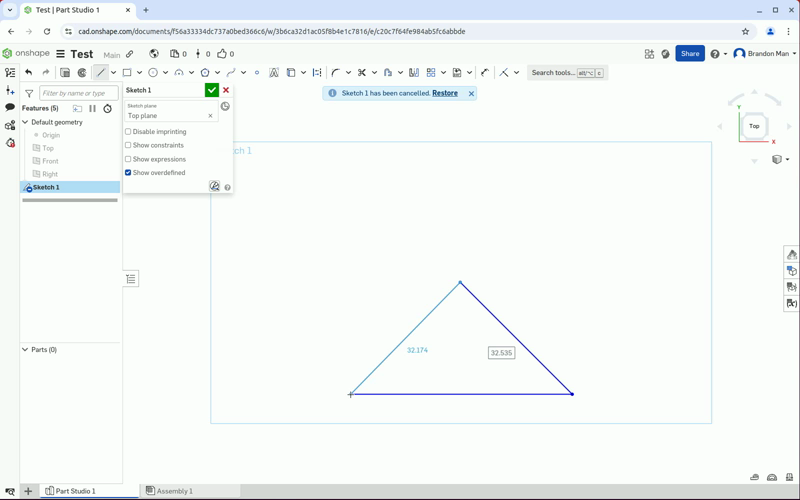
click(350, 394)
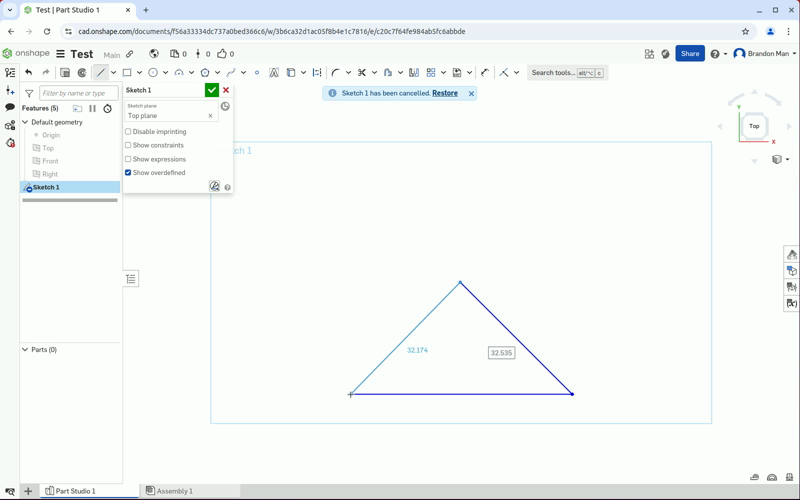
key(esc)
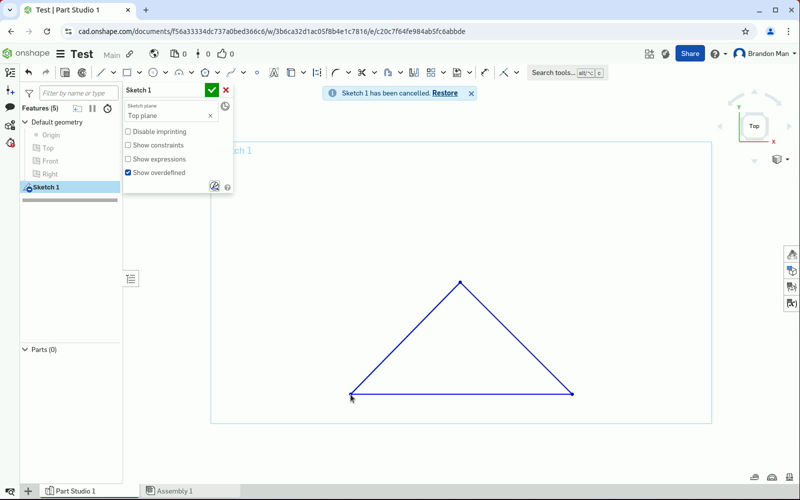
mouse_move(431, 357)
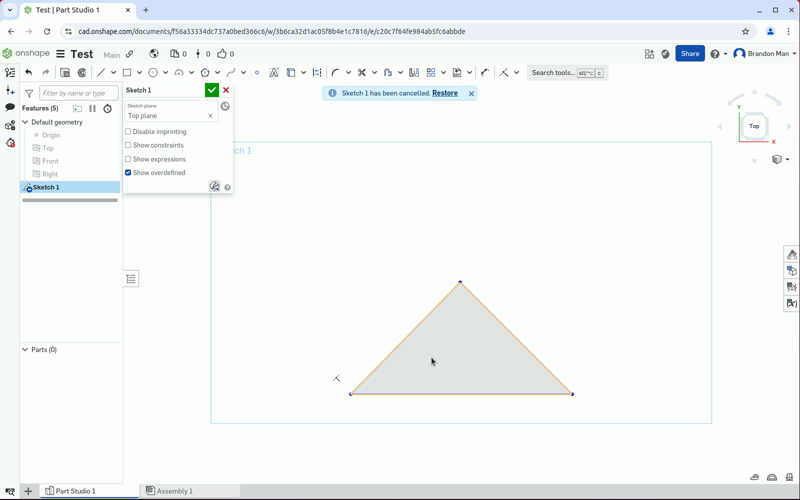
click(431, 357)
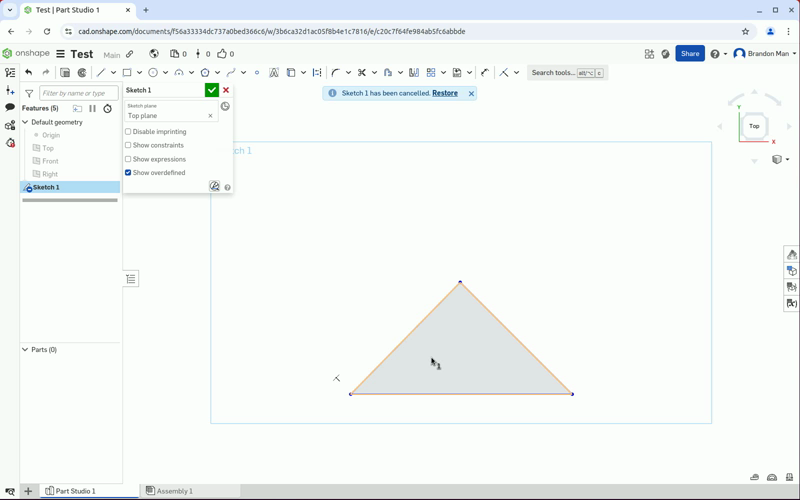
mouse_move(73, 352)
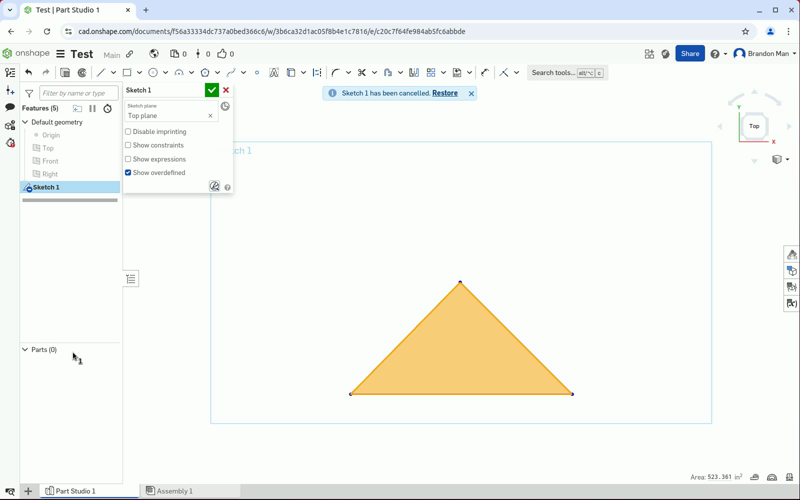
key(shift+y)
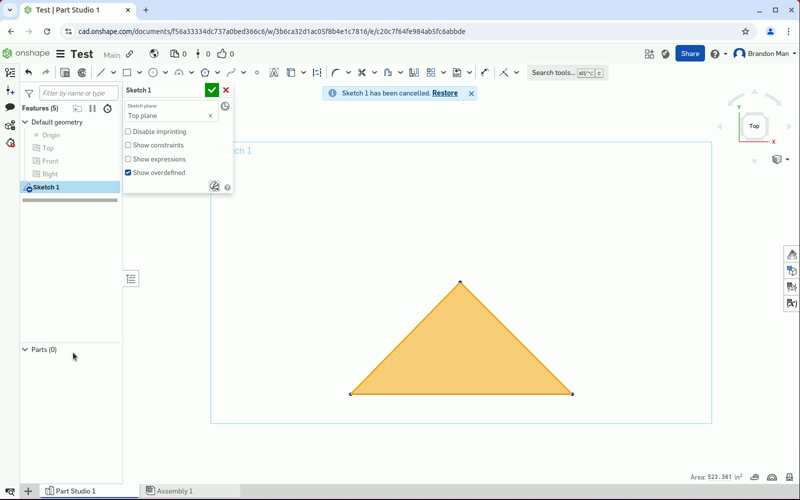
key(shift+e)
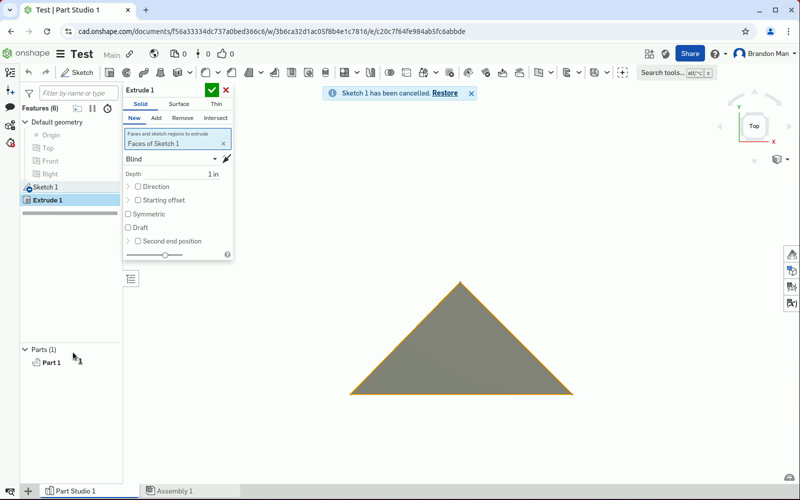
mouse_move(143, 106)
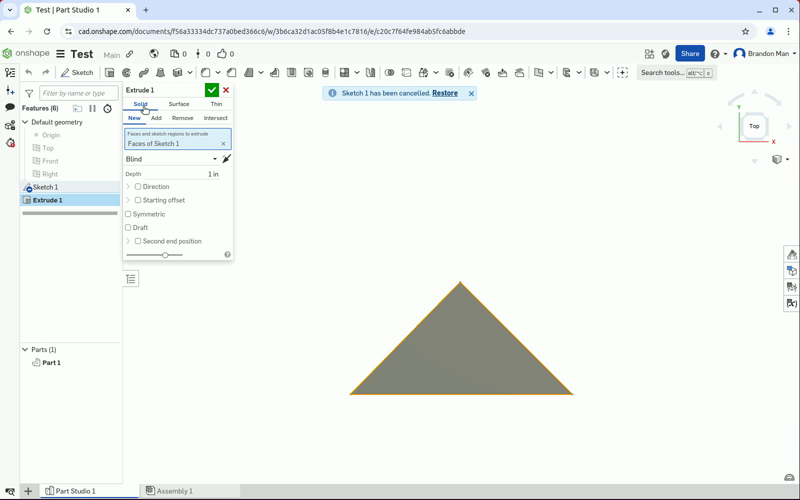
click(143, 106)
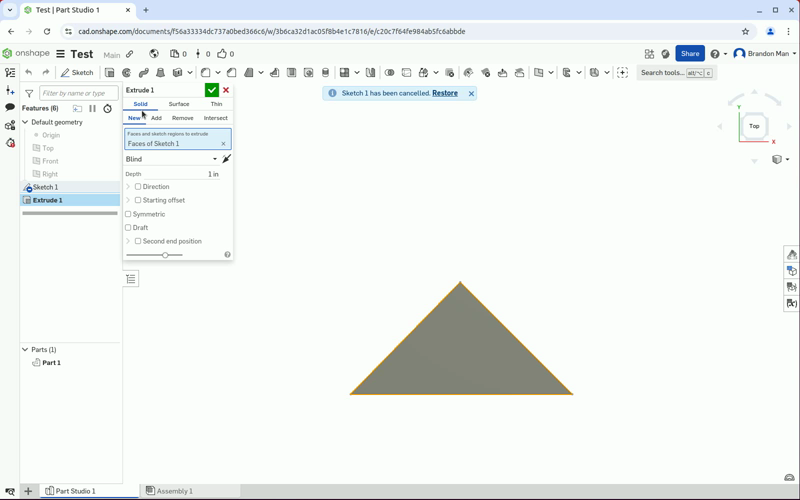
mouse_move(137, 120)
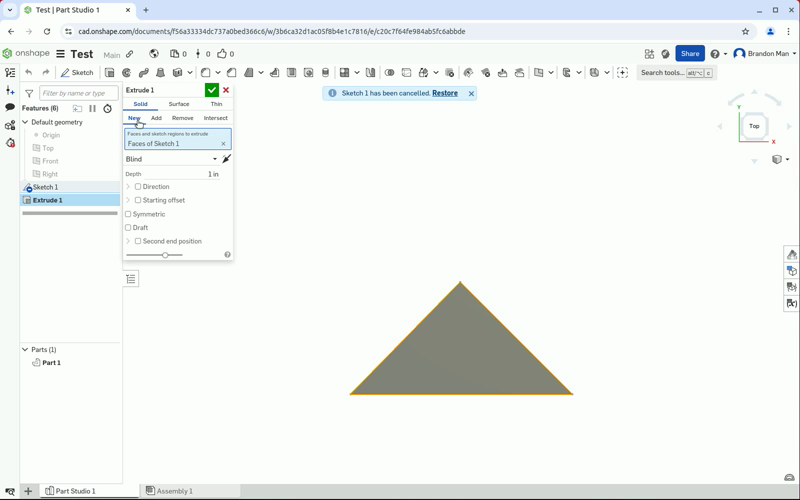
click(137, 120)
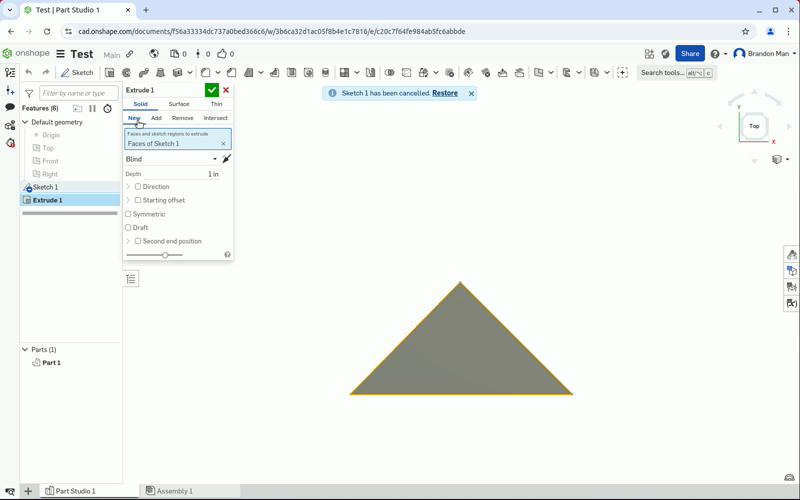
key(tab, 4)
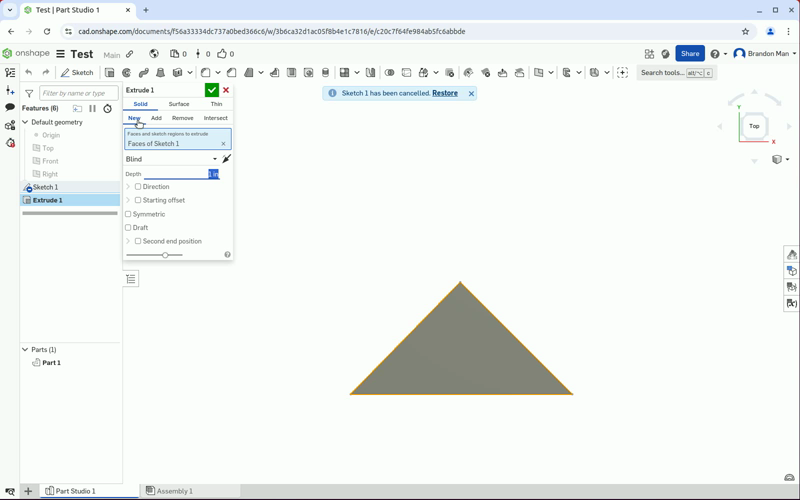
text(7.703)
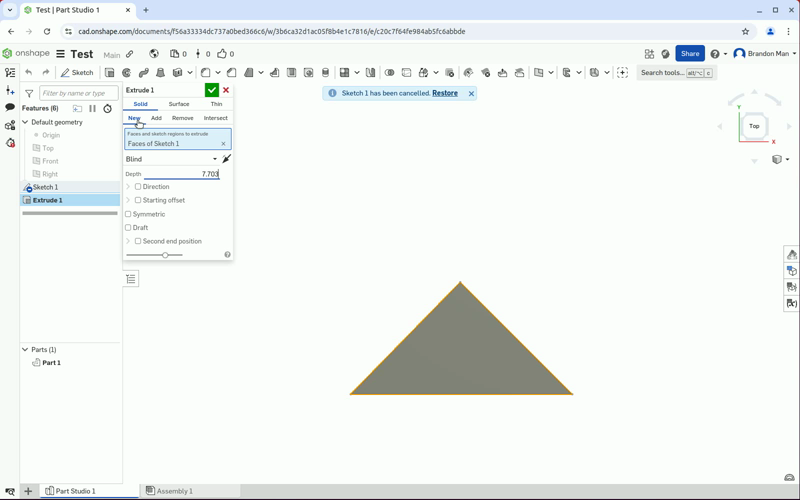
key(enter)
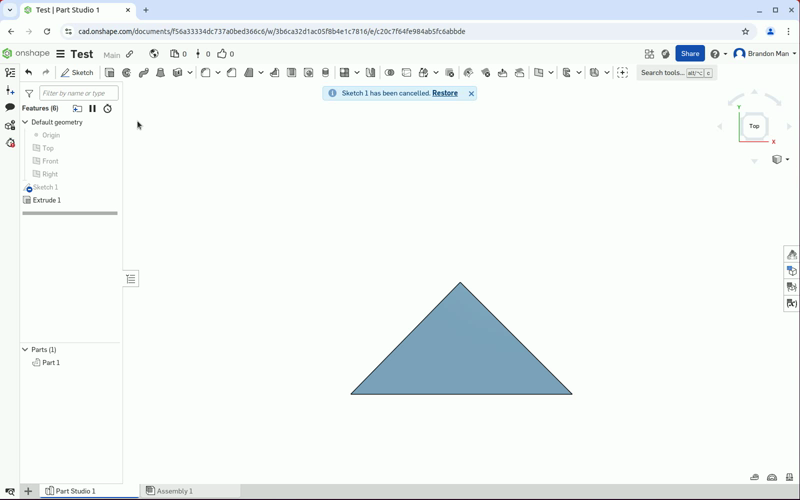
key(shift+h)
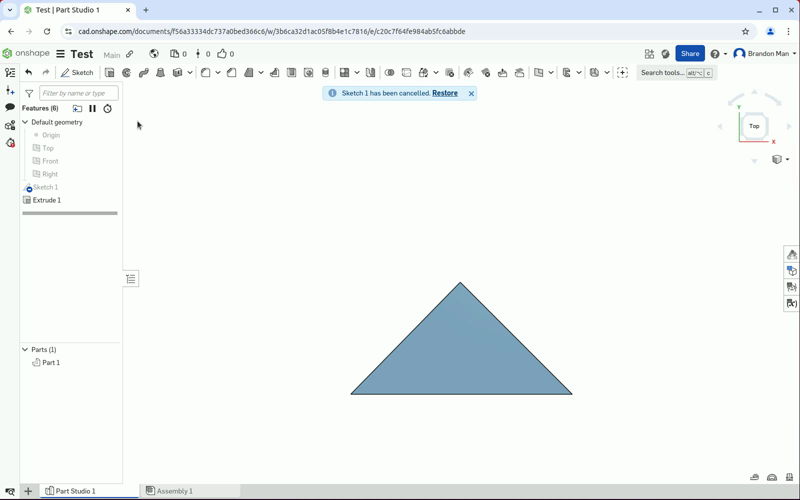
key(shift+h)
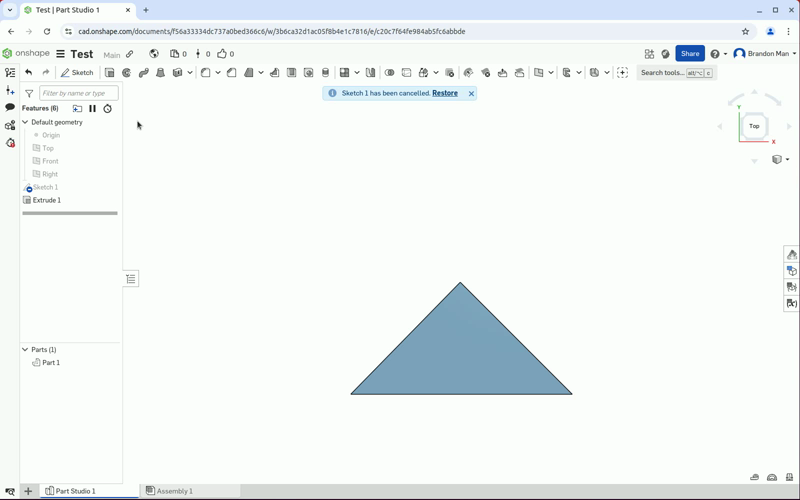
mouse_move(73, 189)
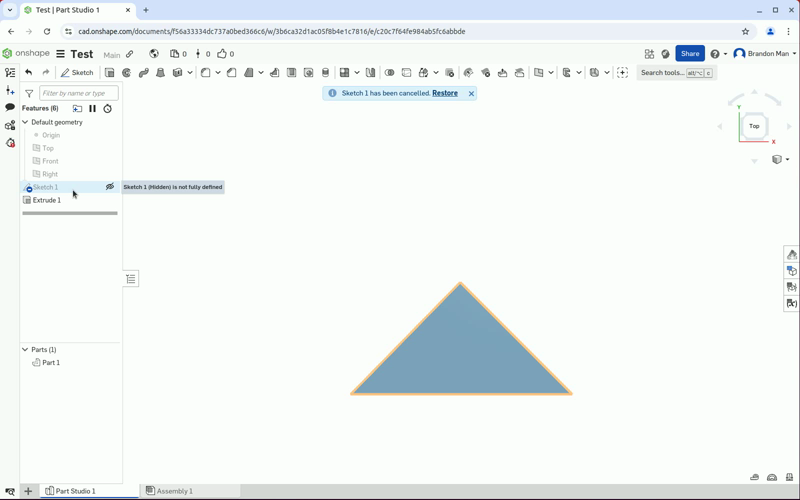
click(73, 189)
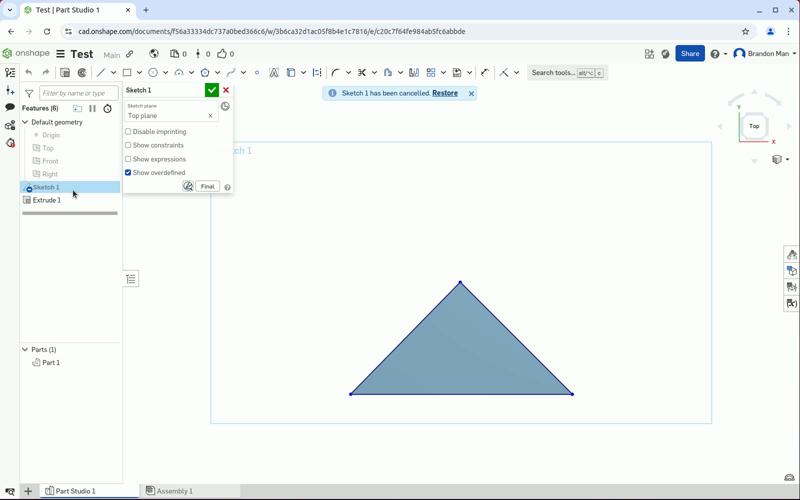
mouse_move(229, 92)
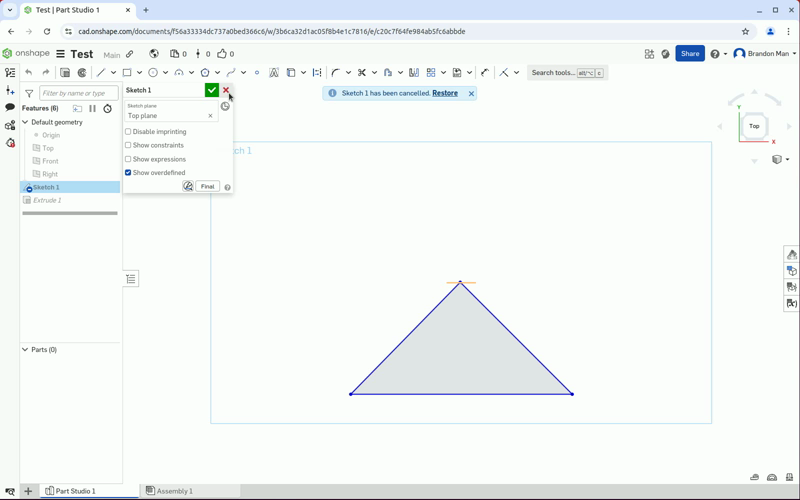
click(229, 92)
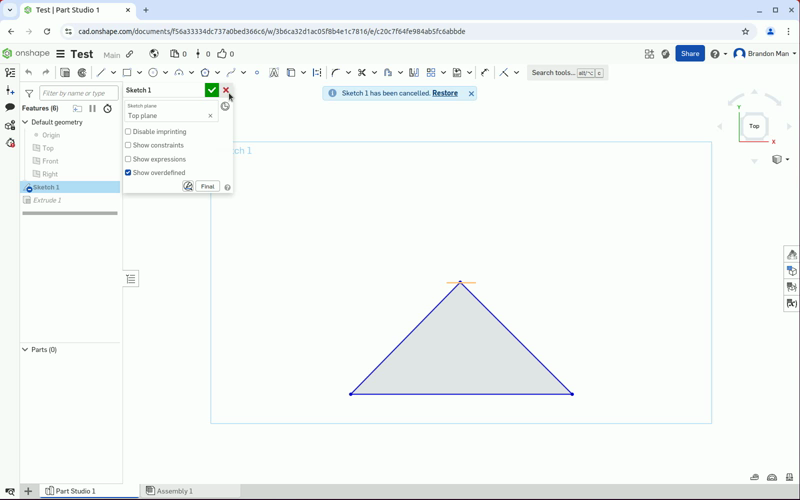
key(shift+s)
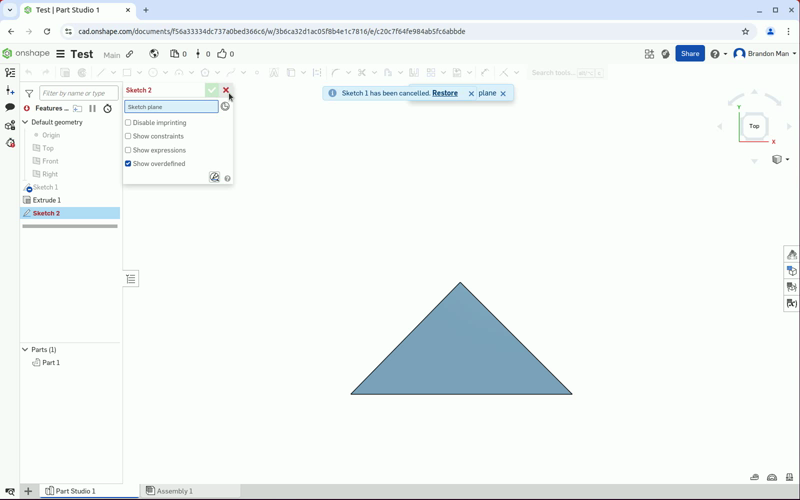
mouse_move(73, 150)
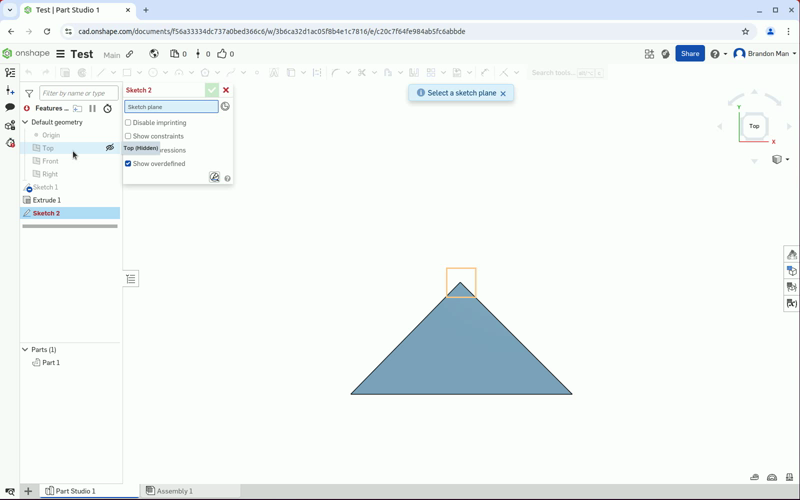
click(73, 150)
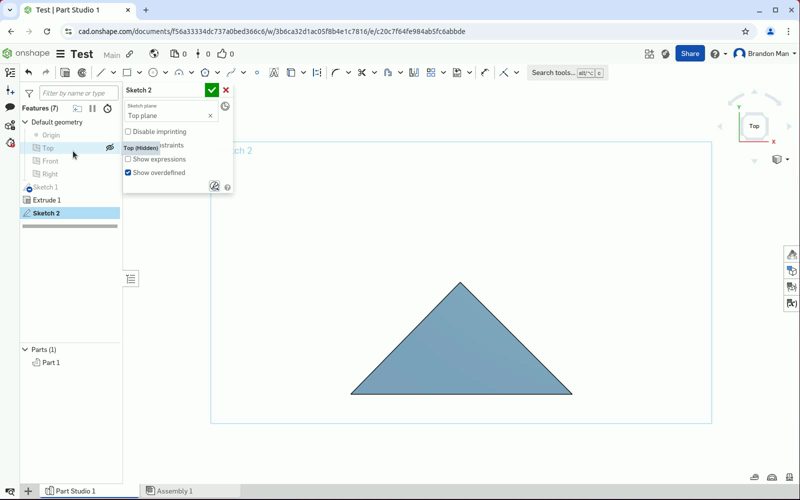
mouse_move(73, 352)
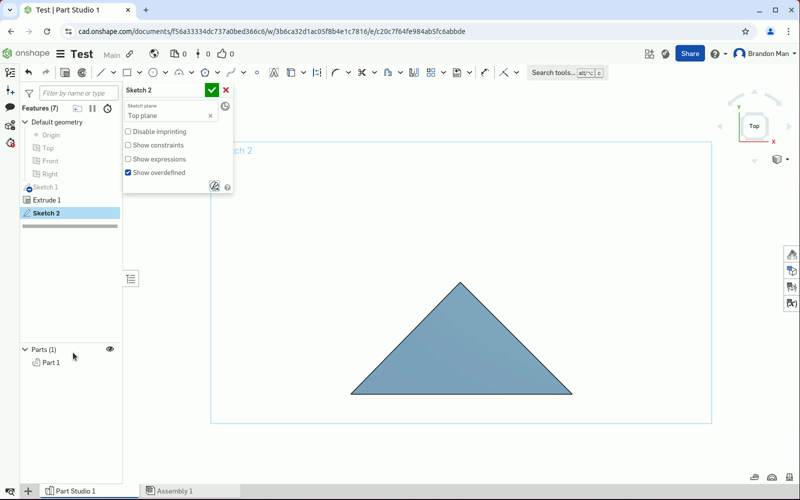
key(y)
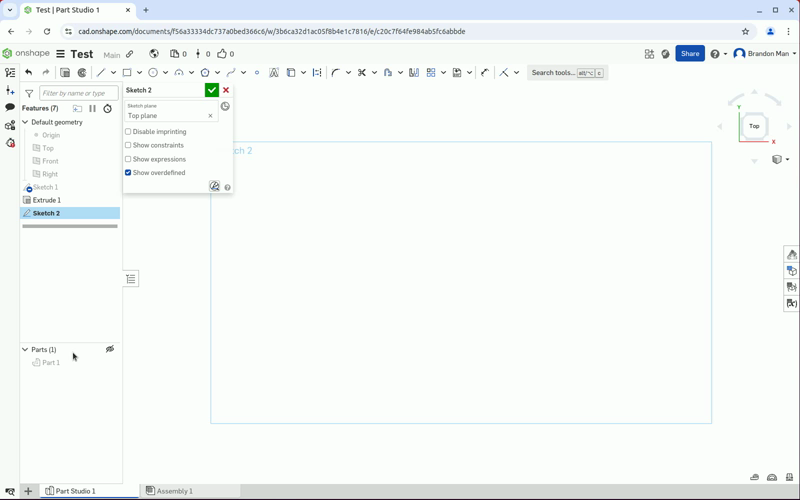
key(l)
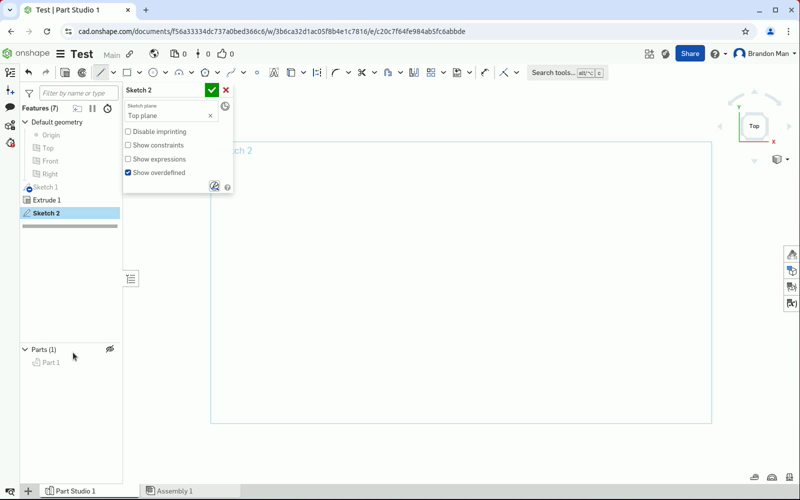
key_down(shift)
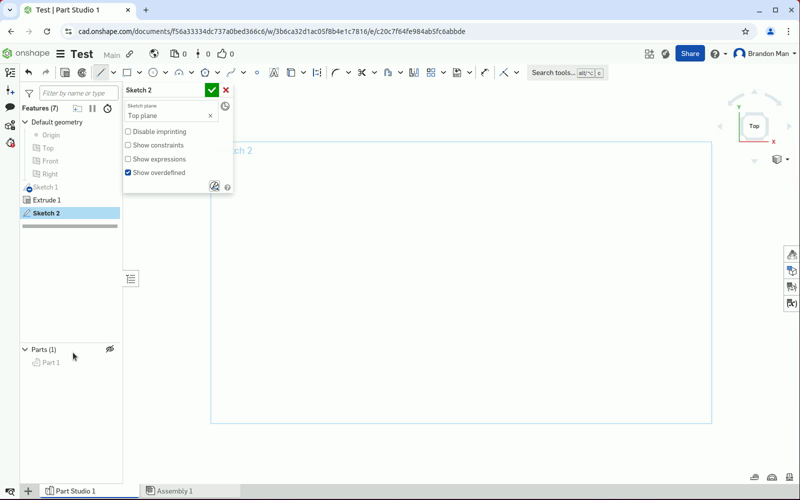
mouse_move(350, 394)
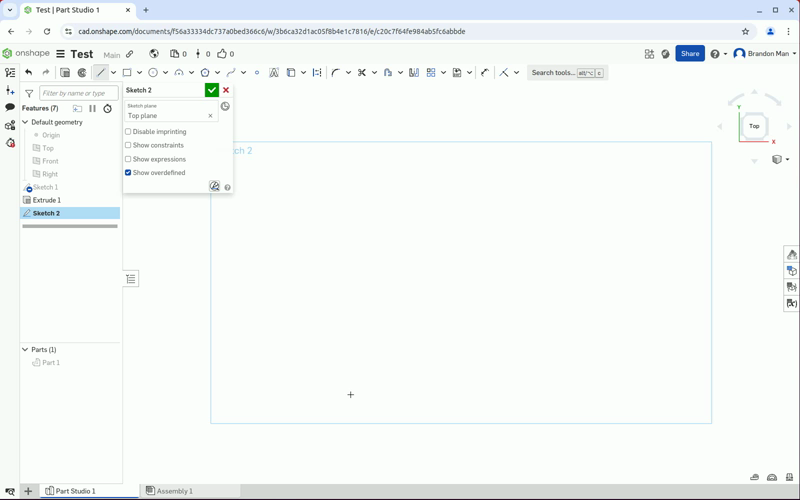
click(350, 394)
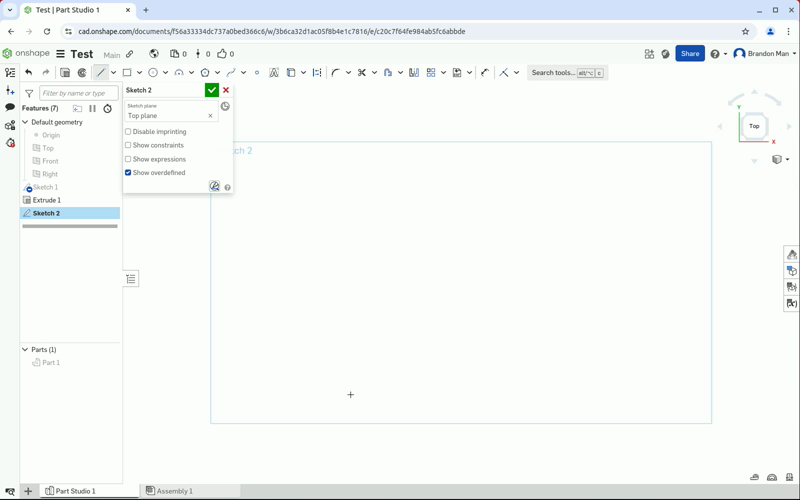
key_up(shift)
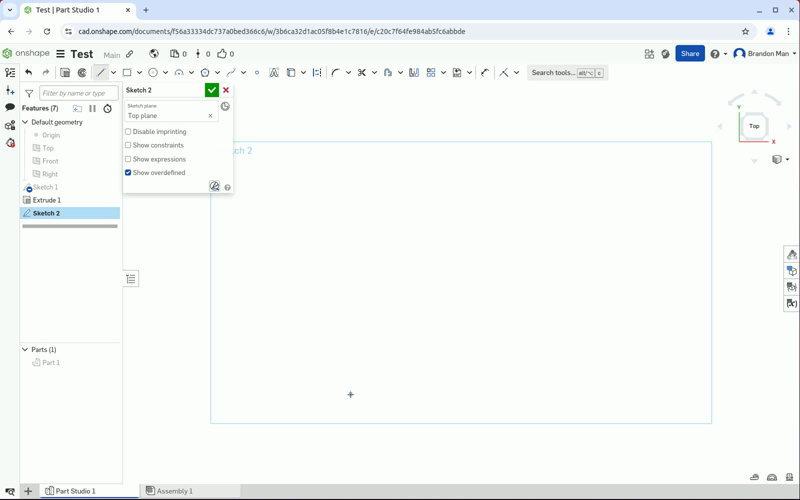
key_down(shift)
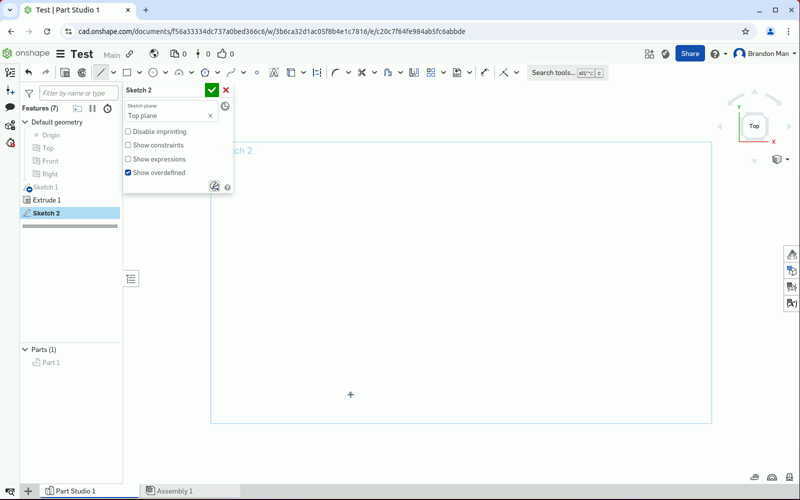
mouse_move(459, 282)
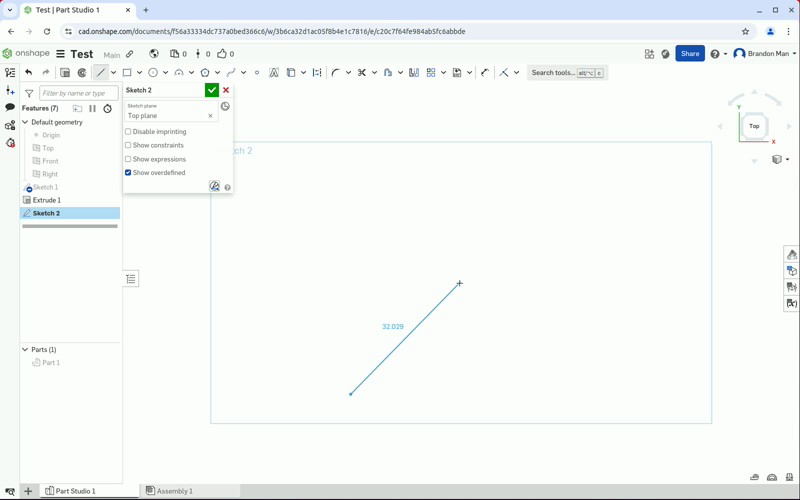
click(459, 282)
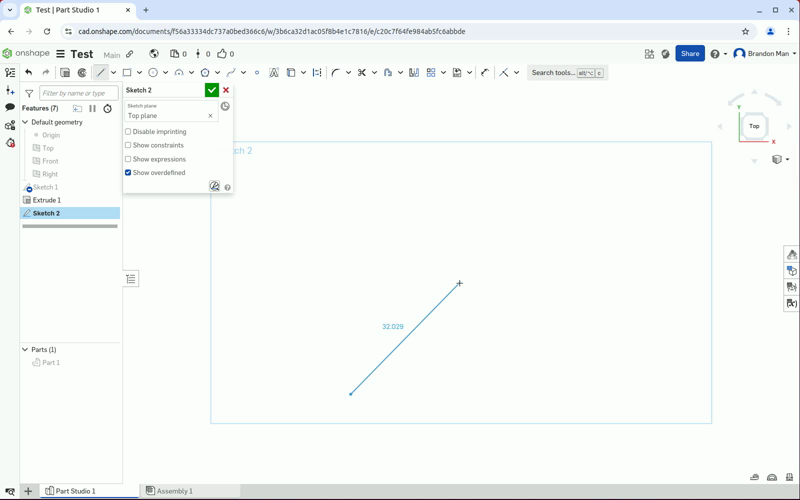
key_up(shift)
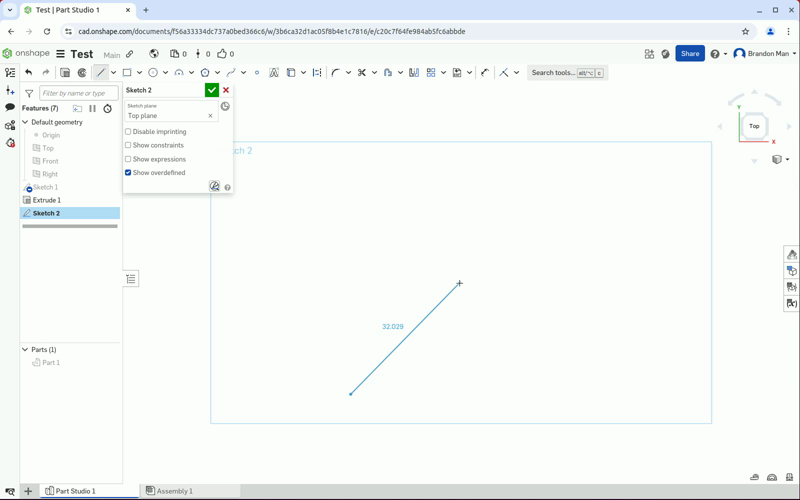
key_down(shift)
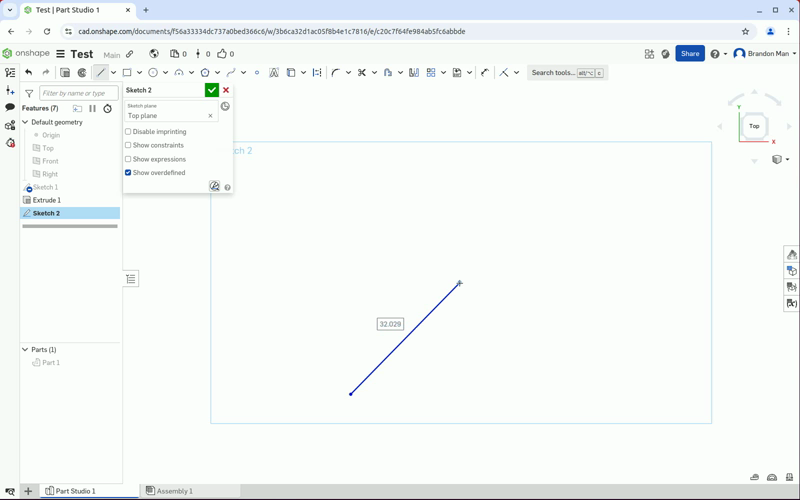
mouse_move(350, 174)
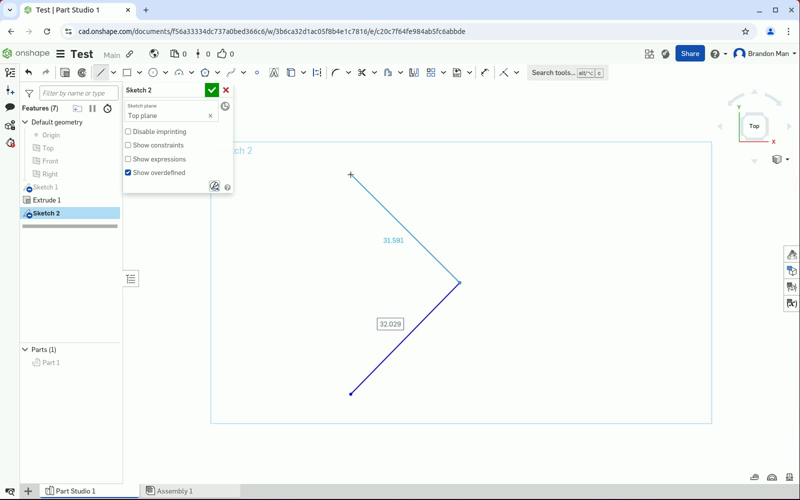
click(350, 174)
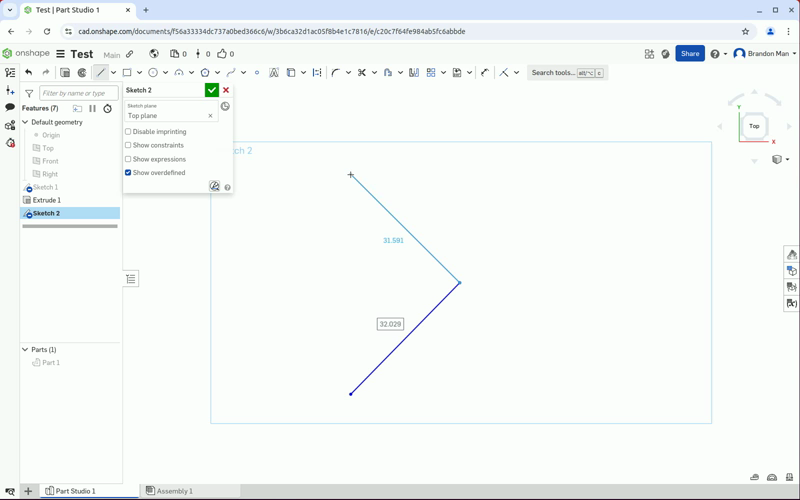
key_up(shift)
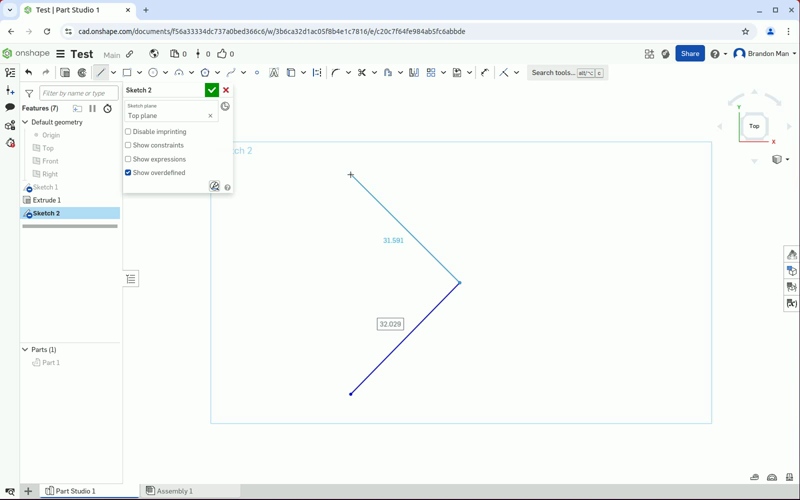
key_down(shift)
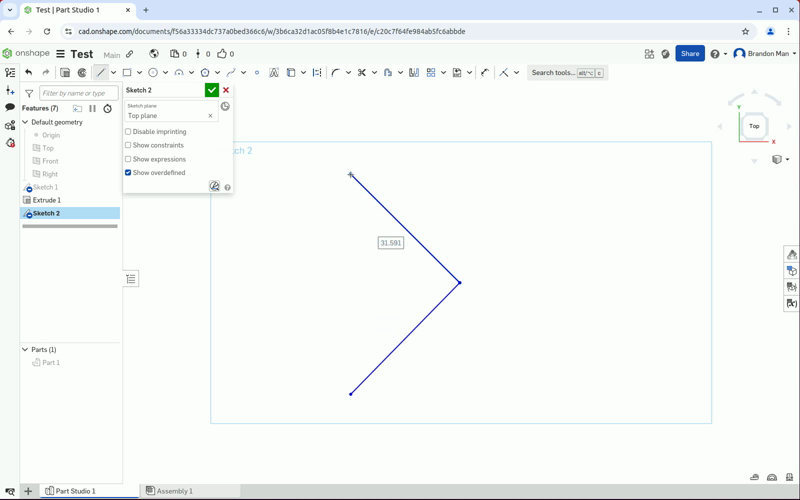
mouse_move(350, 394)
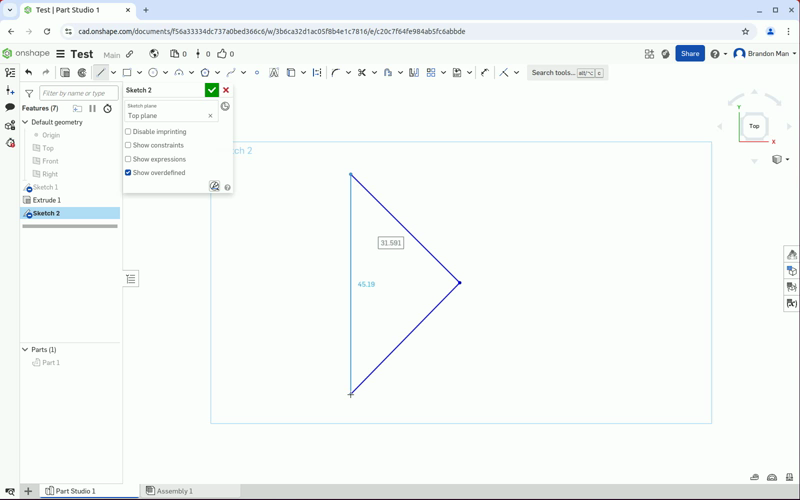
key_up(shift)
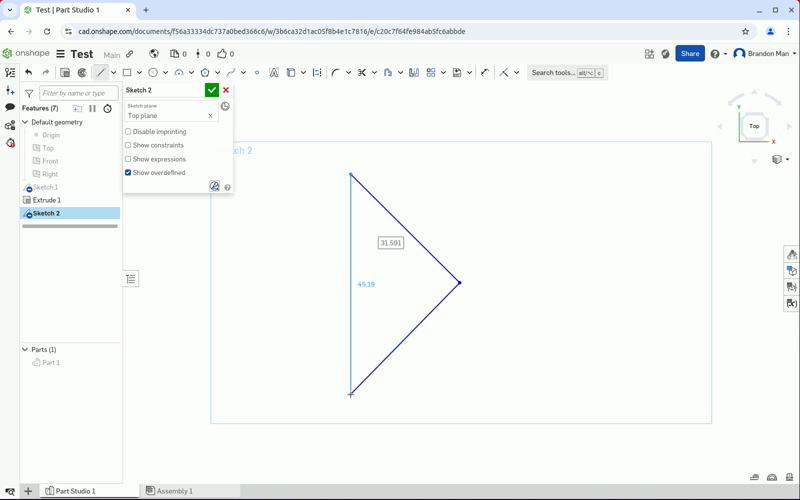
click(350, 394)
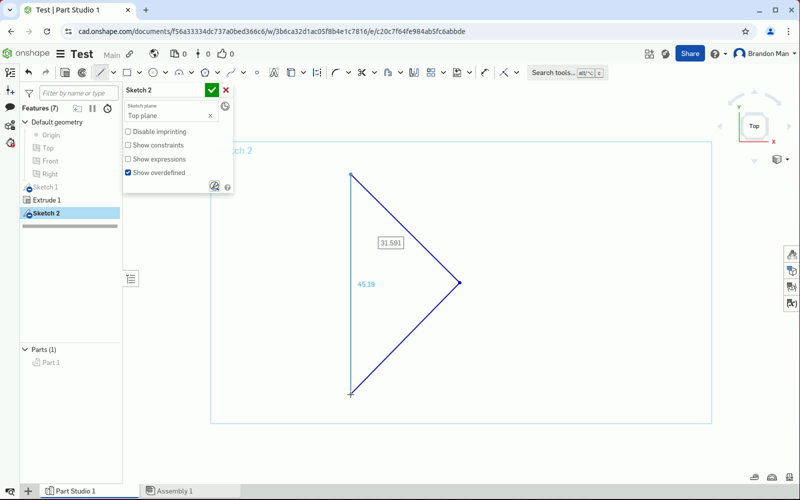
key(esc)
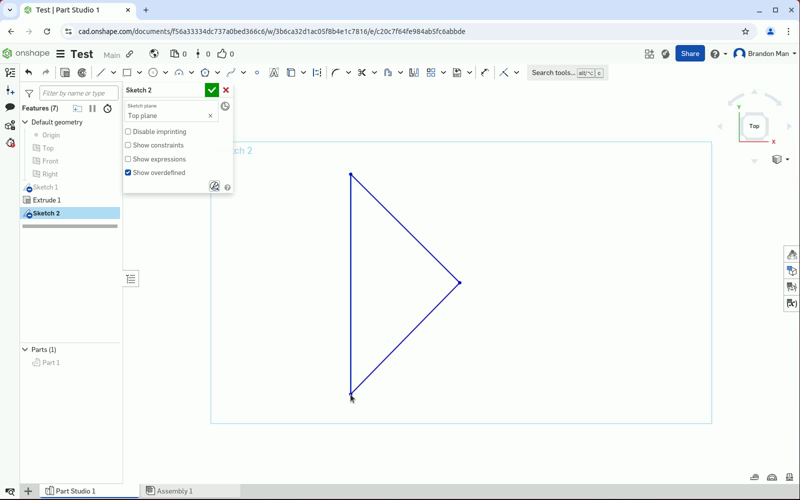
mouse_move(395, 268)
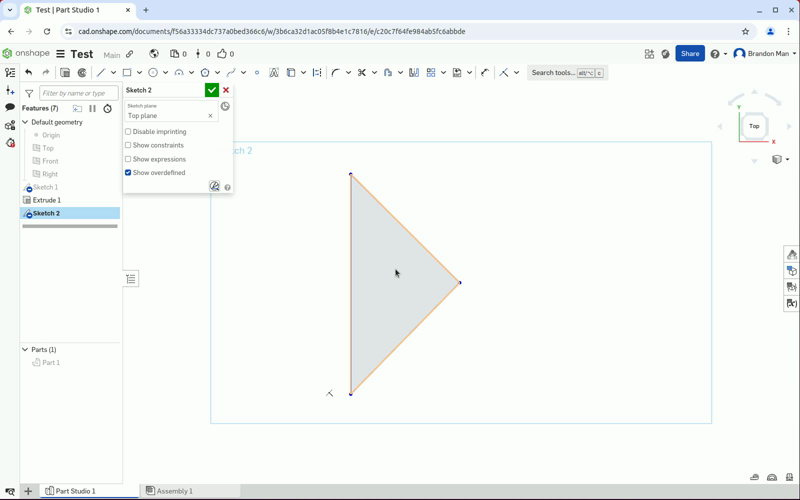
click(395, 268)
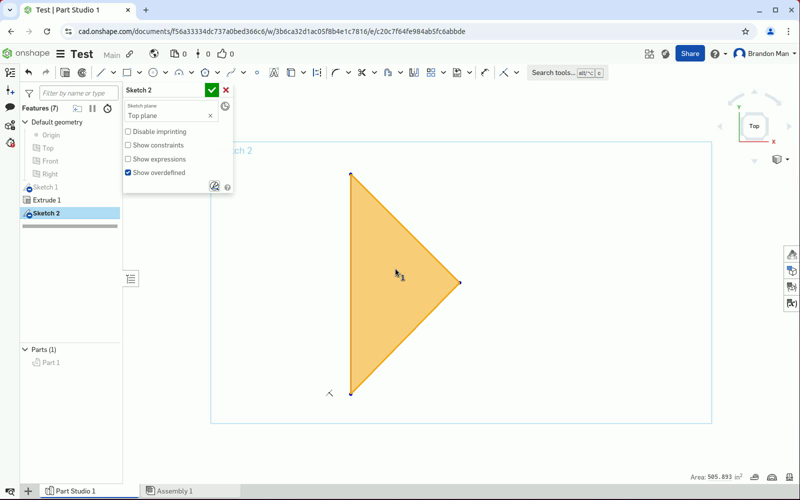
mouse_move(73, 352)
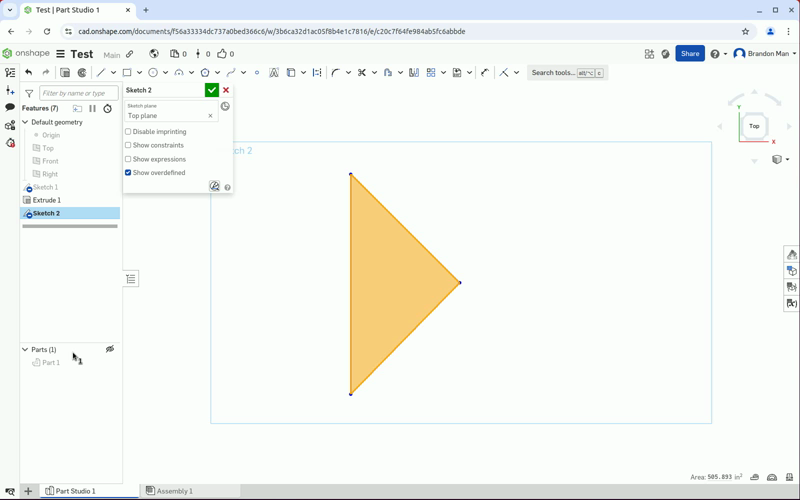
key(shift+y)
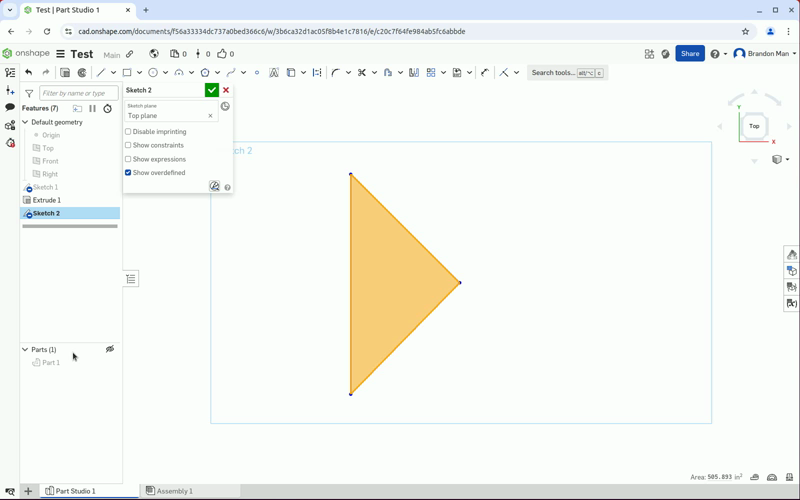
key(shift+e)
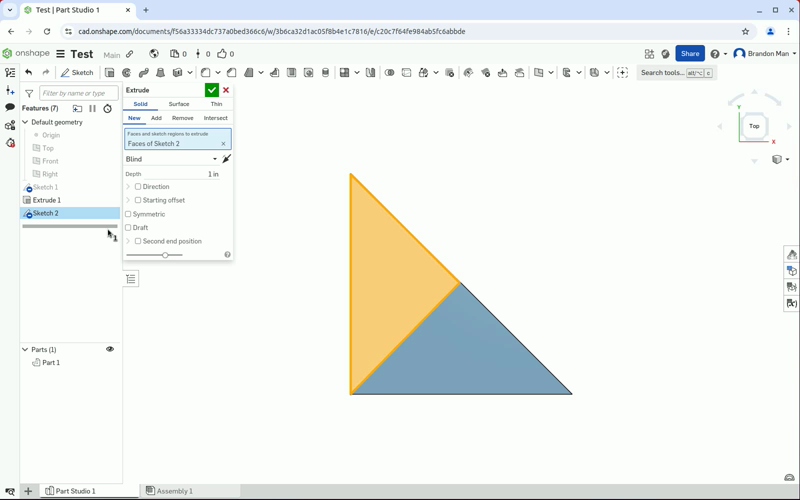
mouse_move(143, 106)
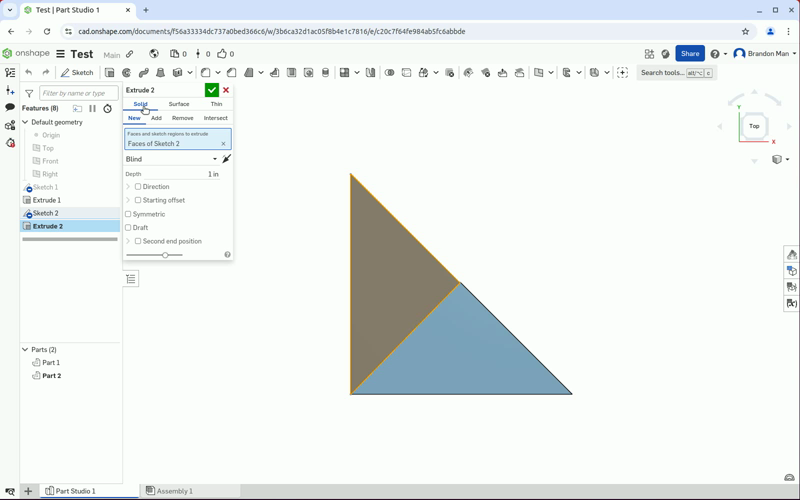
click(143, 106)
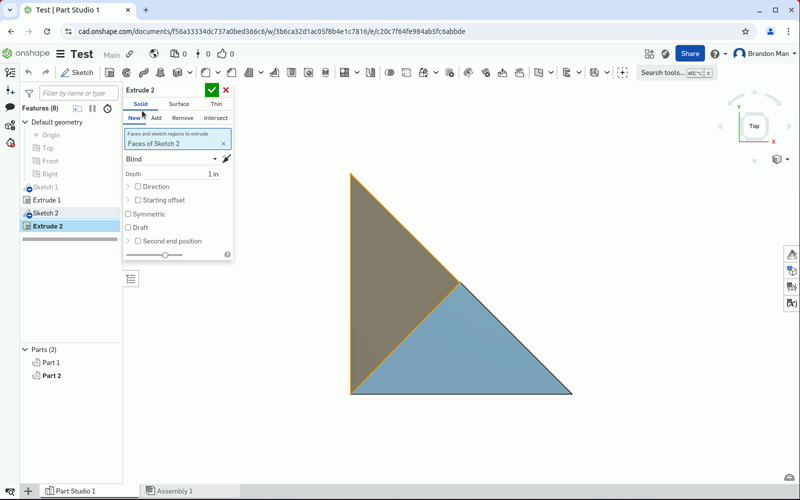
mouse_move(137, 120)
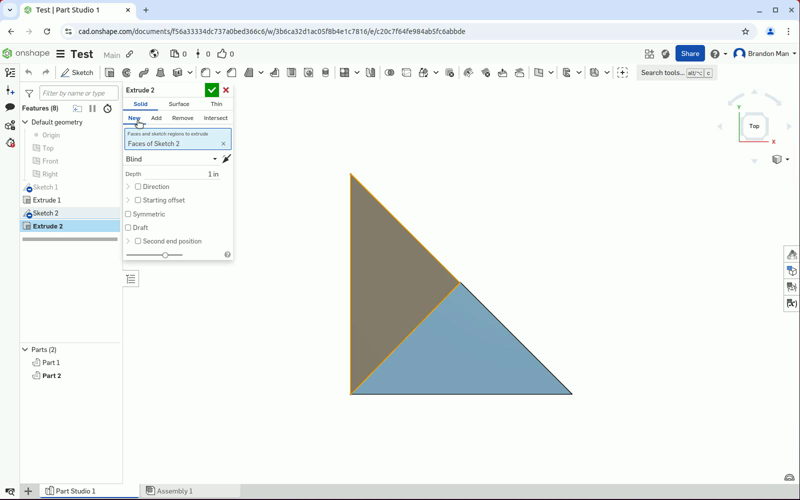
click(137, 120)
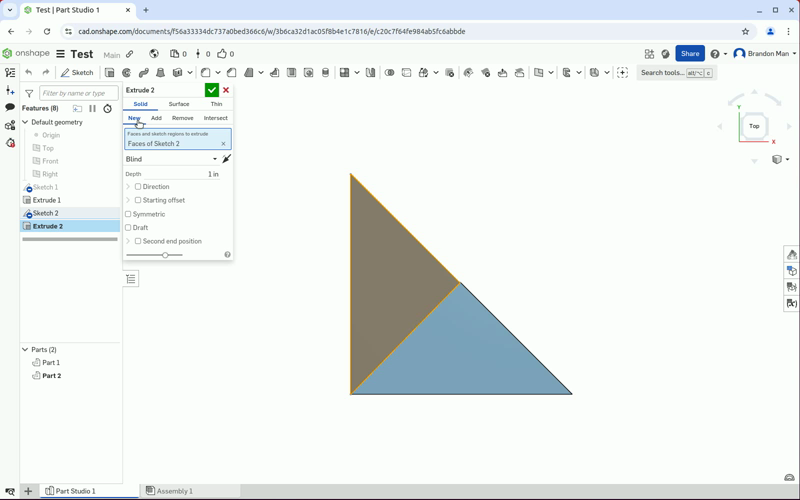
key(tab, 4)
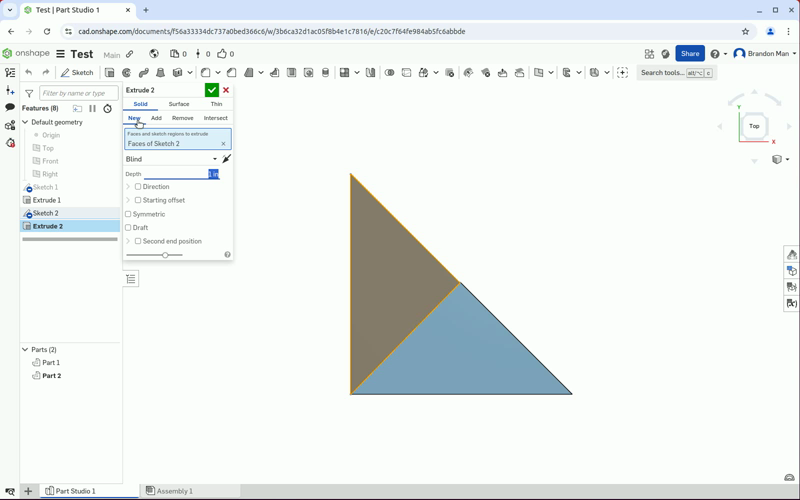
text(7.703)
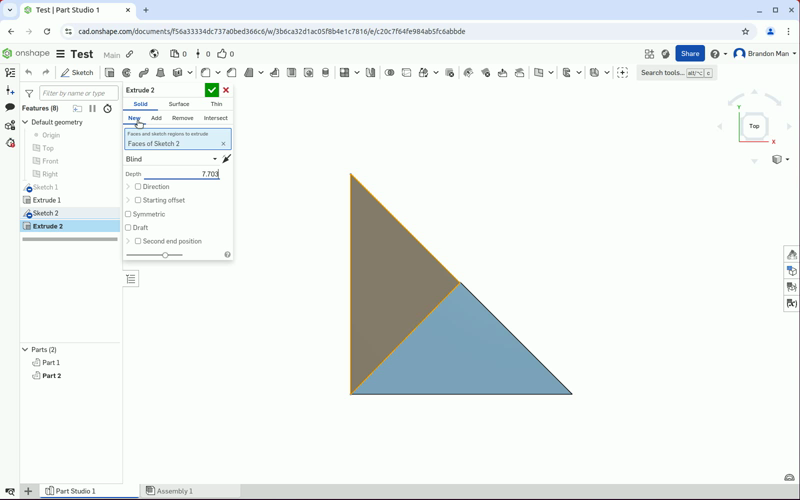
key(enter)
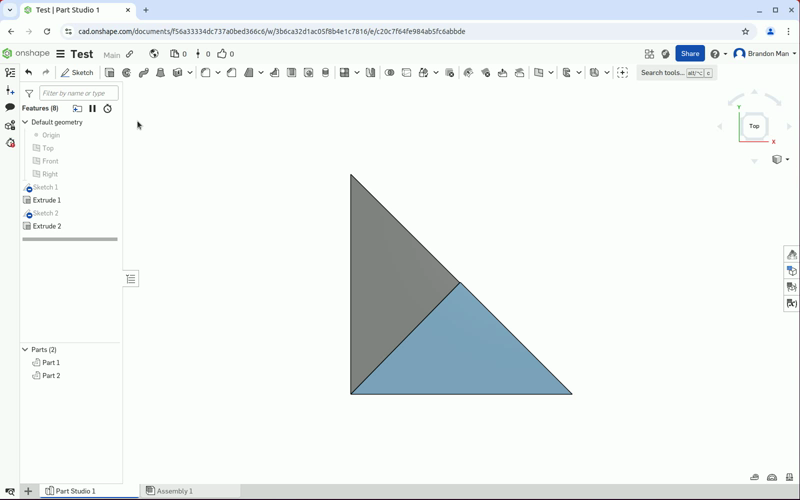
key(shift+h)
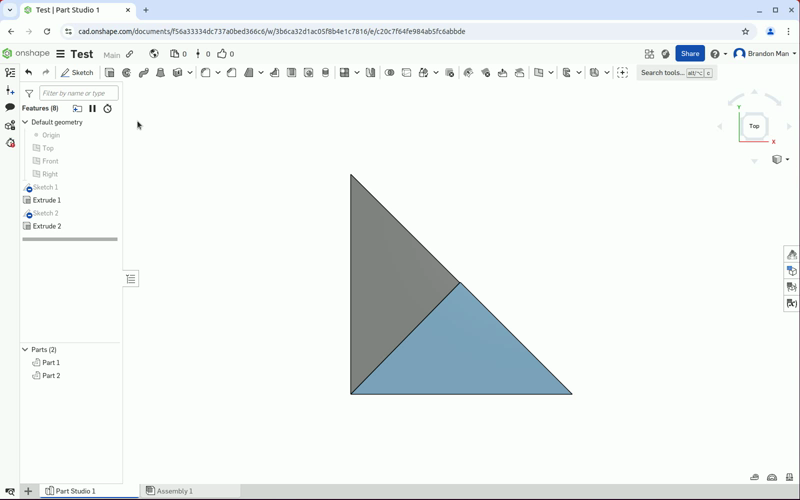
key(shift+h)
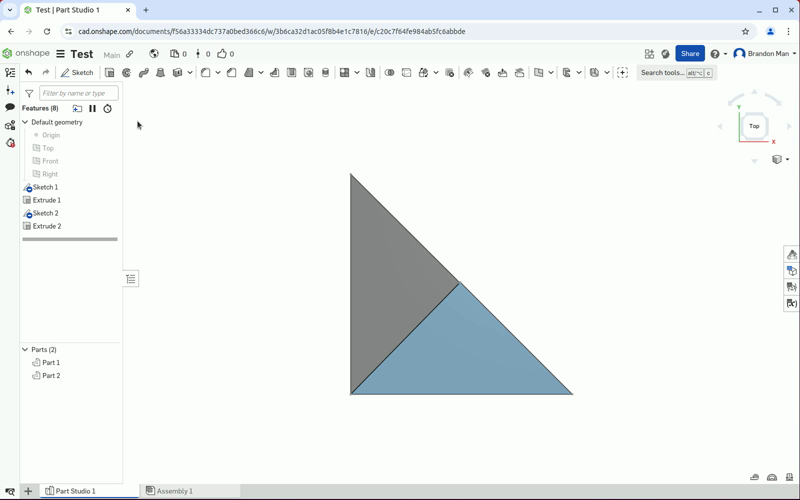
key(shift+7)
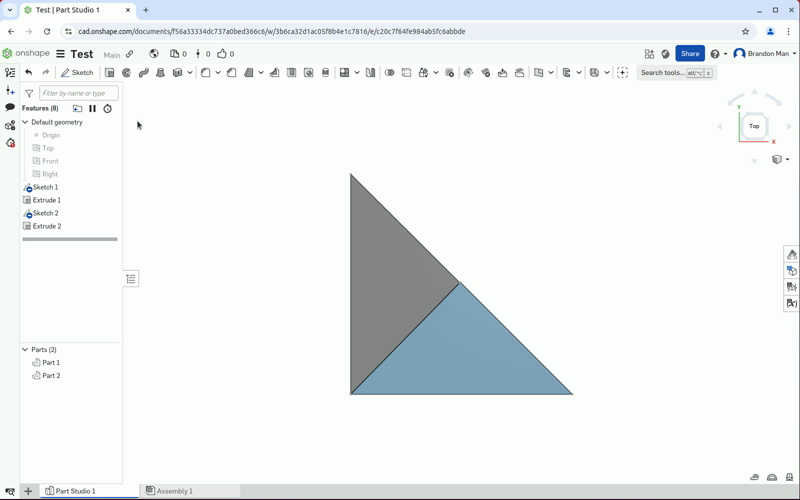
key(up, 3)
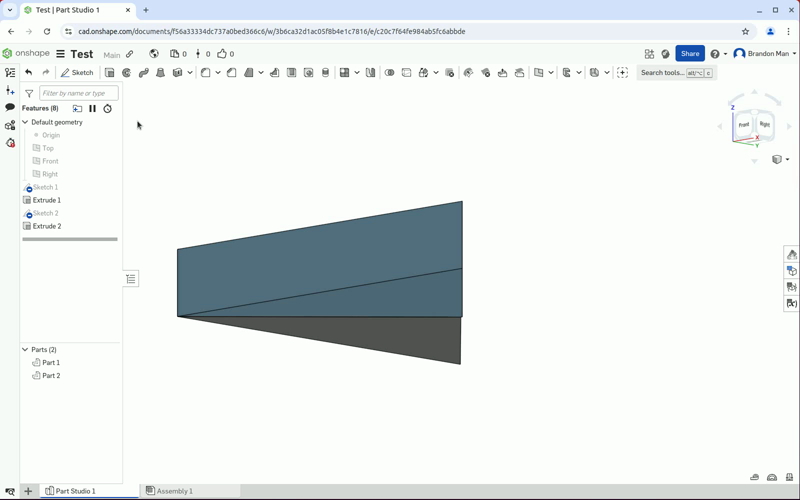
key(left, 3)
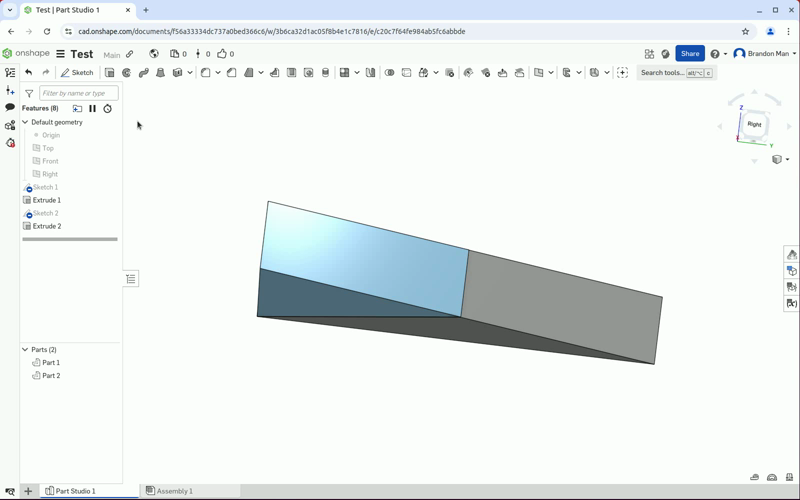
key(right, 3)
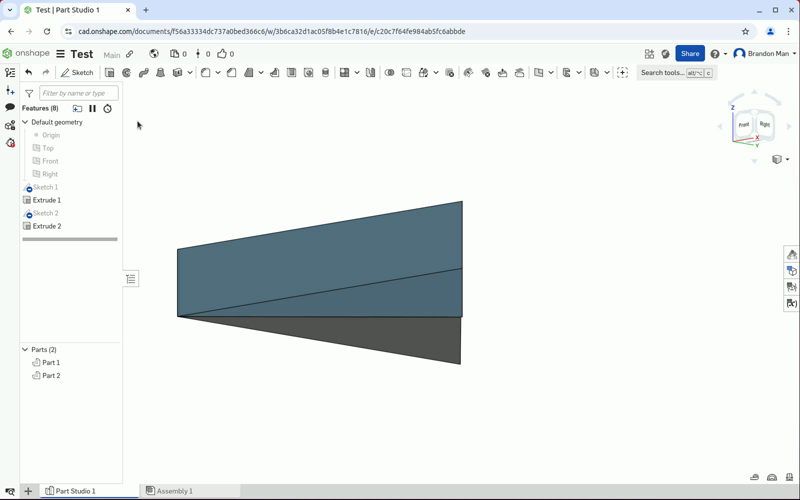
key(down, 3)
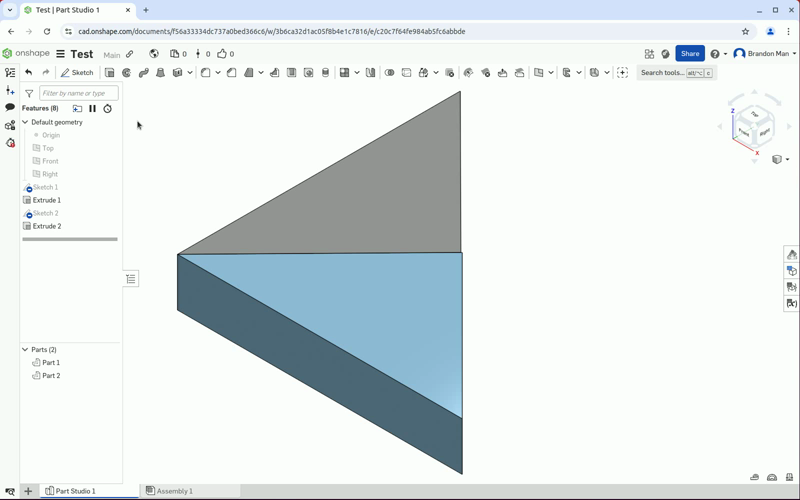
mouse_move(73, 189)
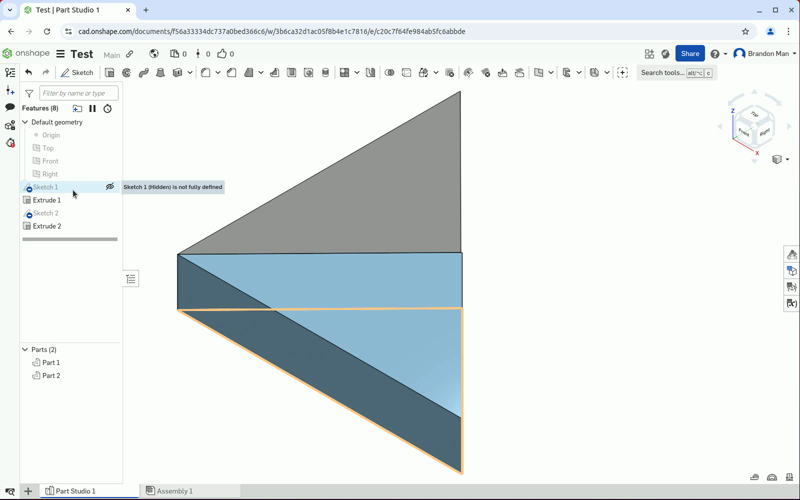
click(73, 189)